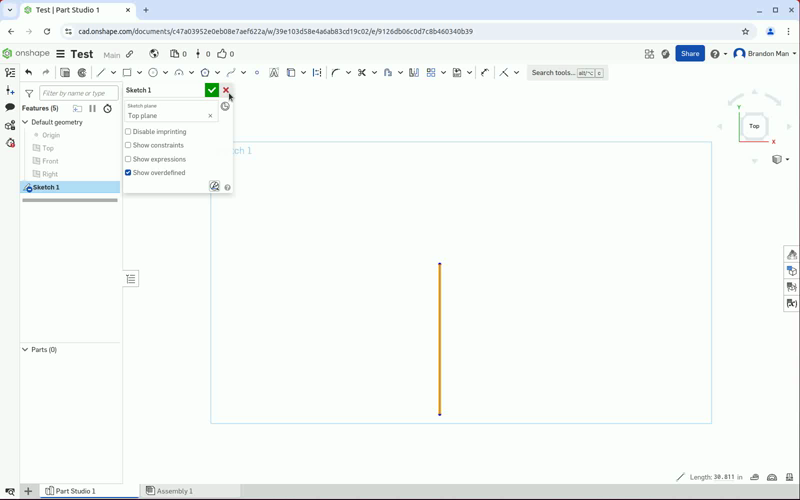
key(shift+h)
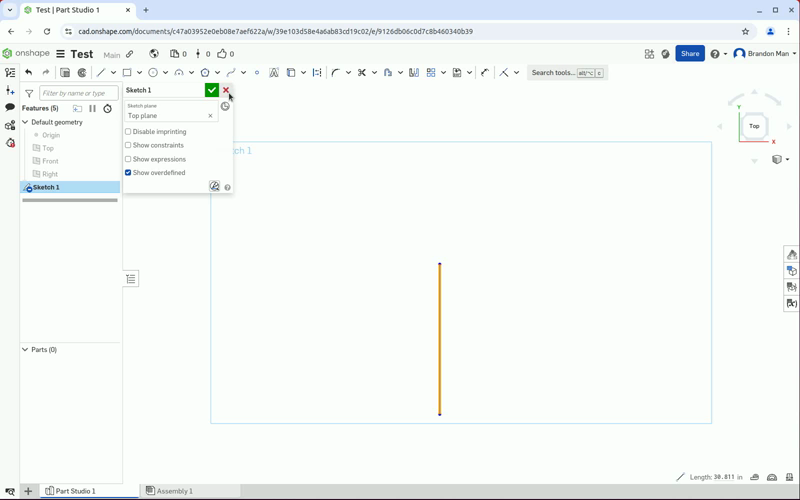
key(shift+s)
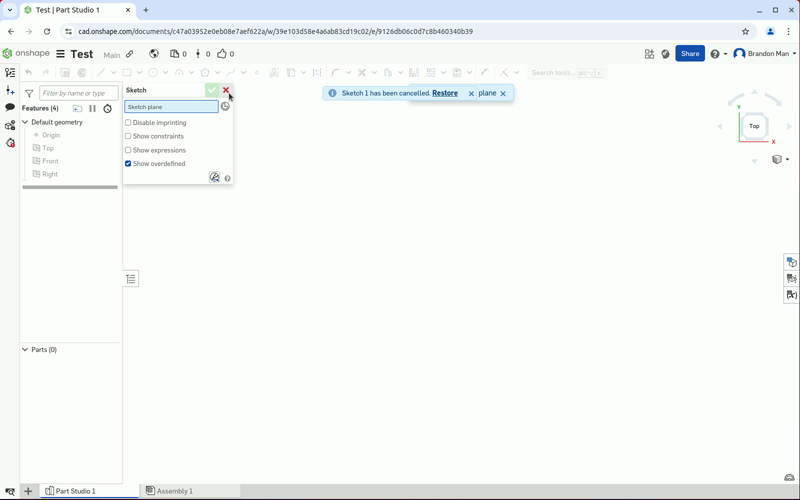
mouse_move(73, 150)
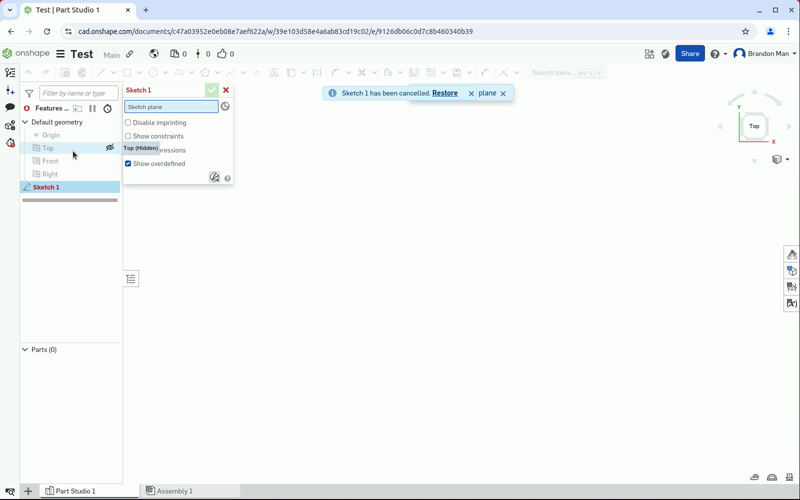
click(73, 150)
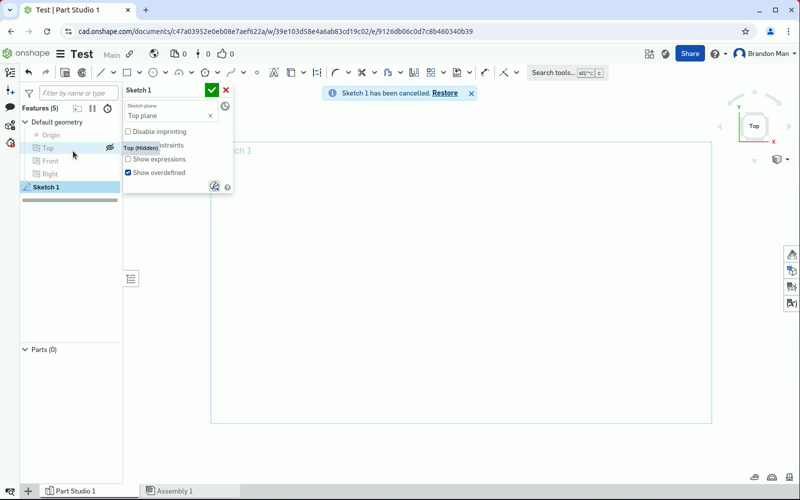
mouse_move(73, 352)
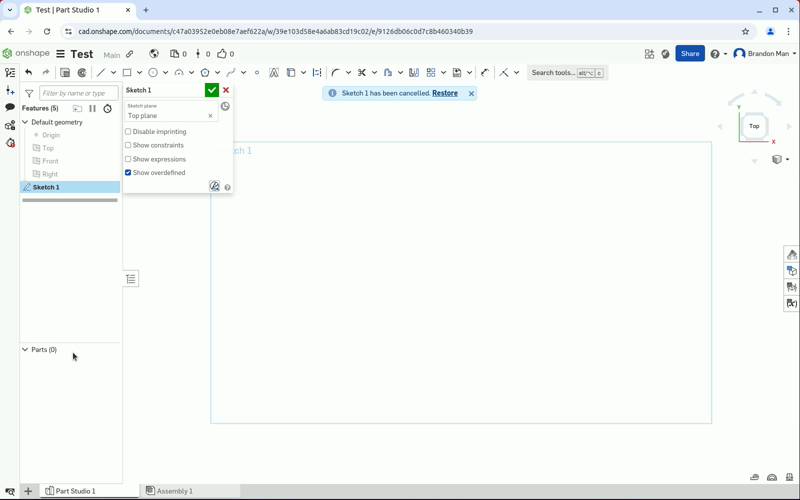
key(y)
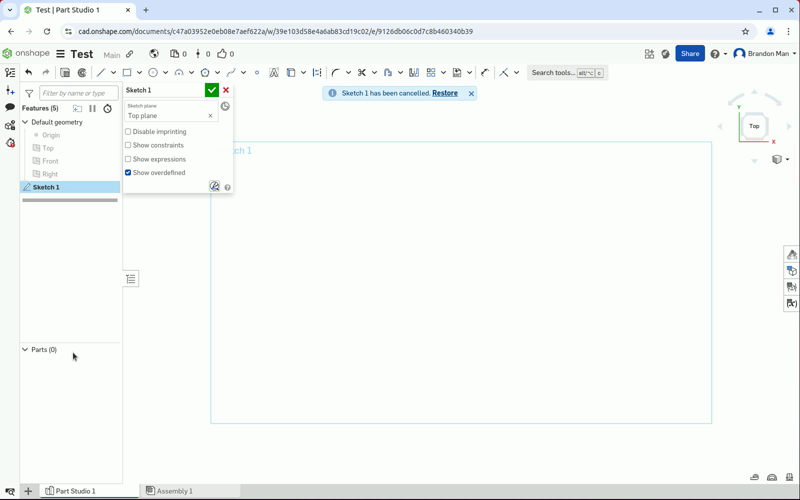
key(c)
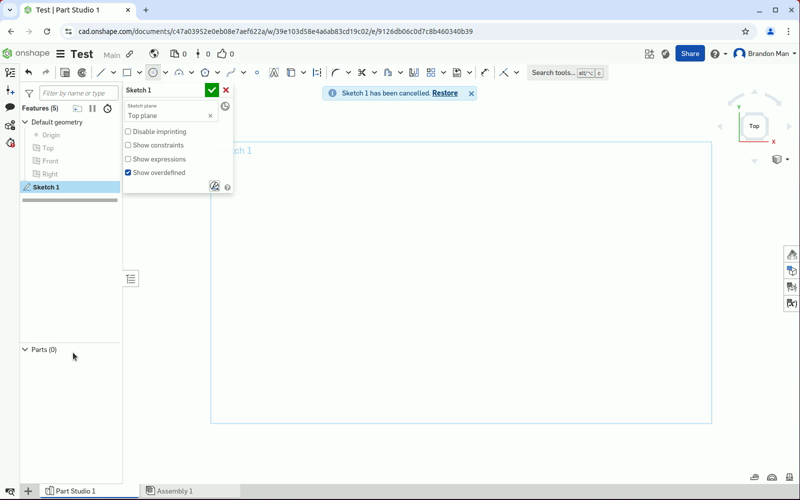
key_down(shift)
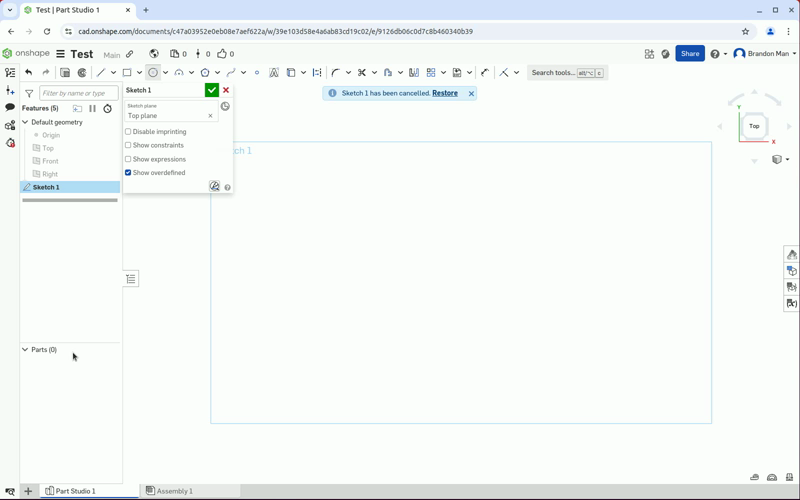
mouse_move(461, 282)
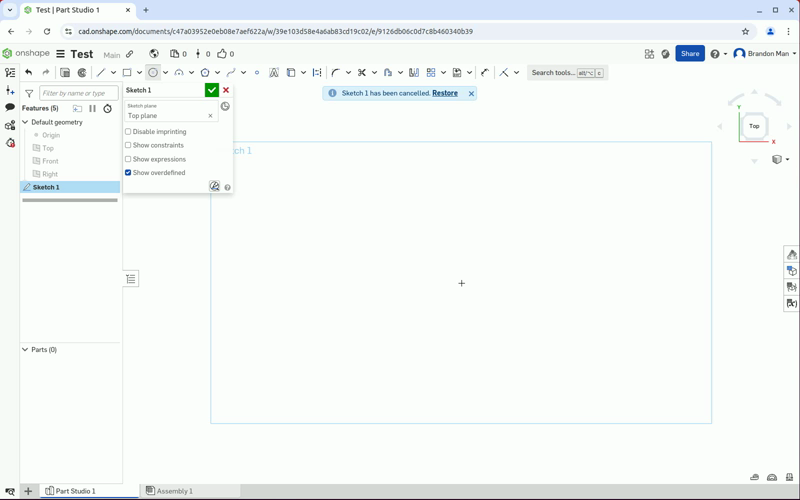
click(461, 282)
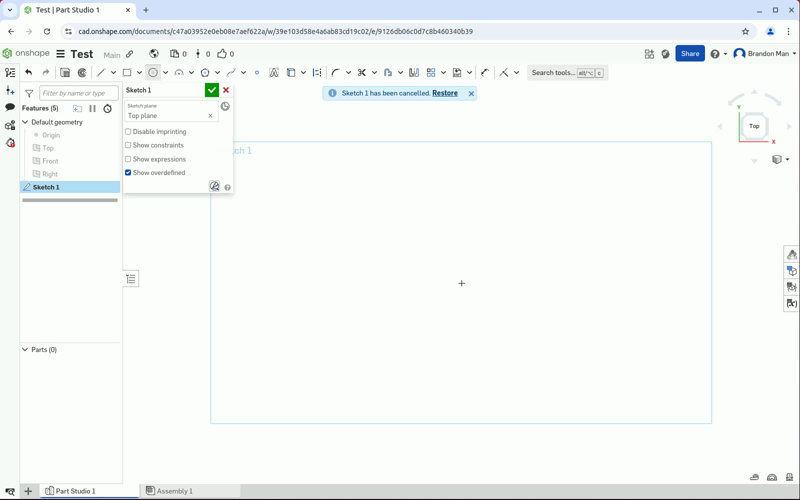
key_up(shift)
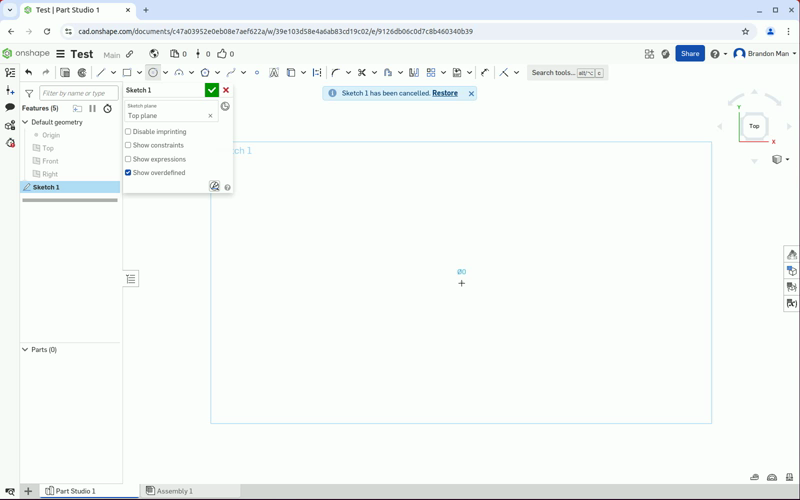
mouse_move(569, 282)
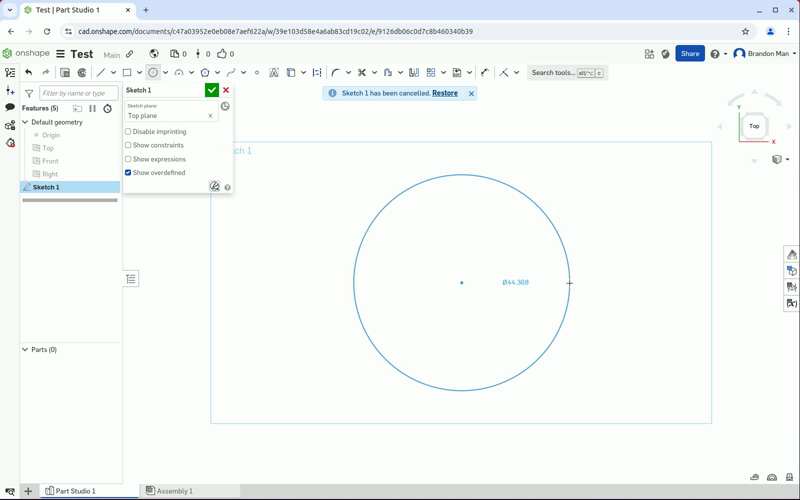
click(569, 282)
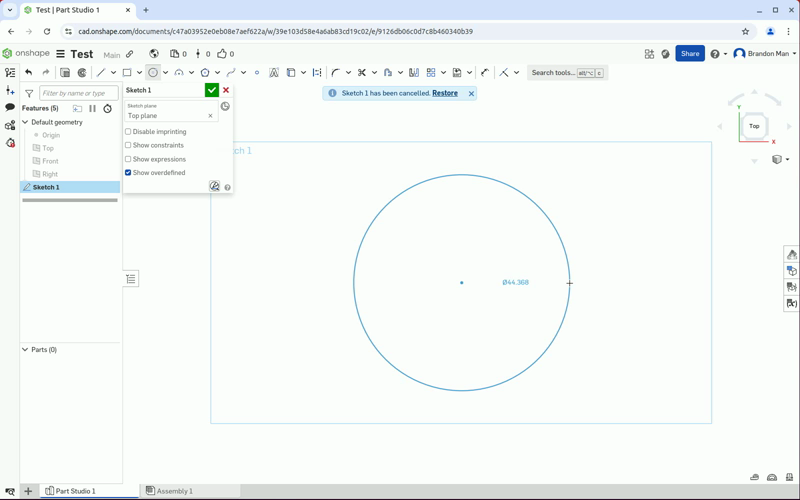
key(esc)
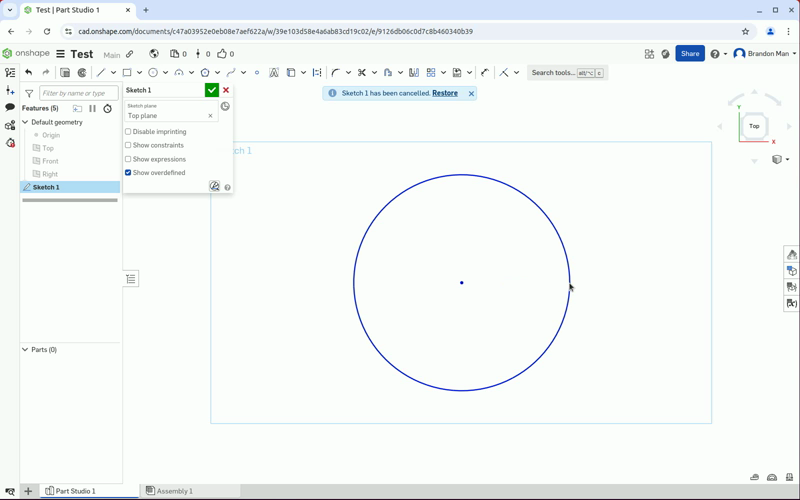
mouse_move(464, 262)
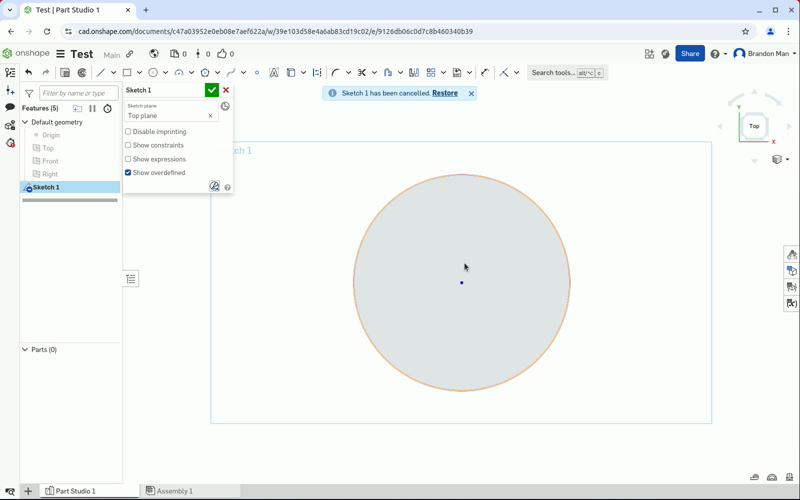
click(464, 262)
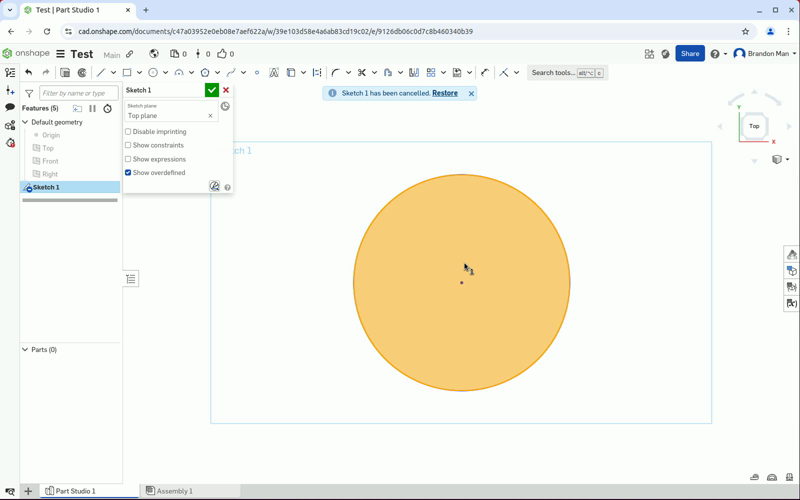
mouse_move(73, 352)
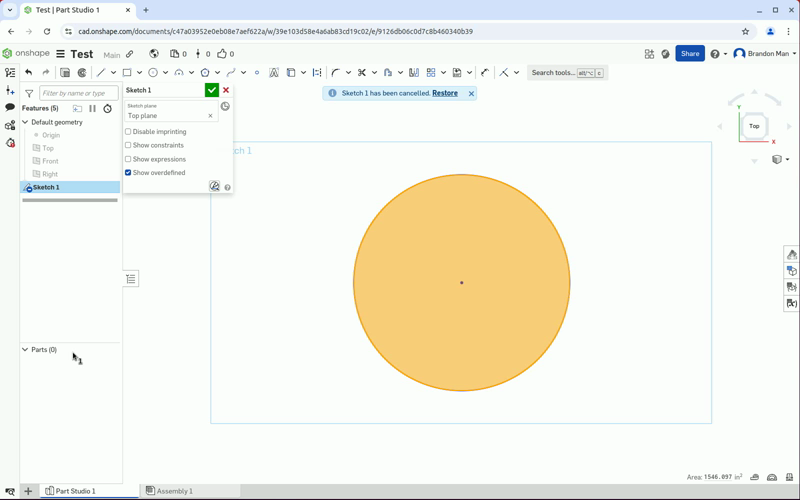
key(shift+y)
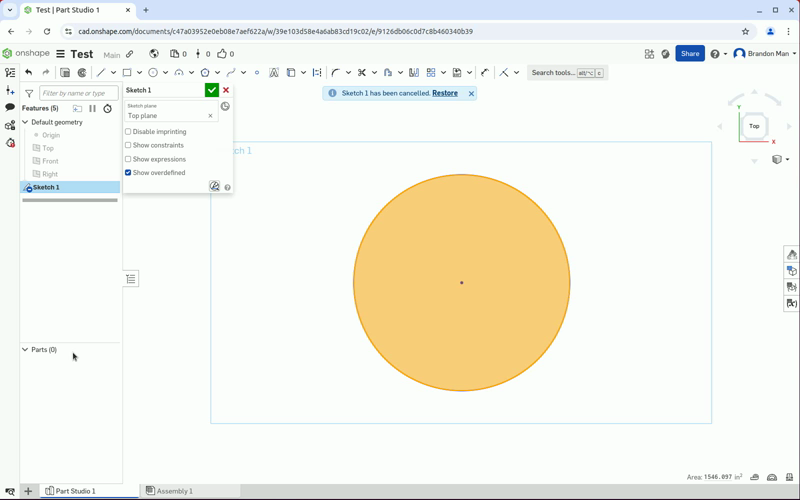
key(shift+e)
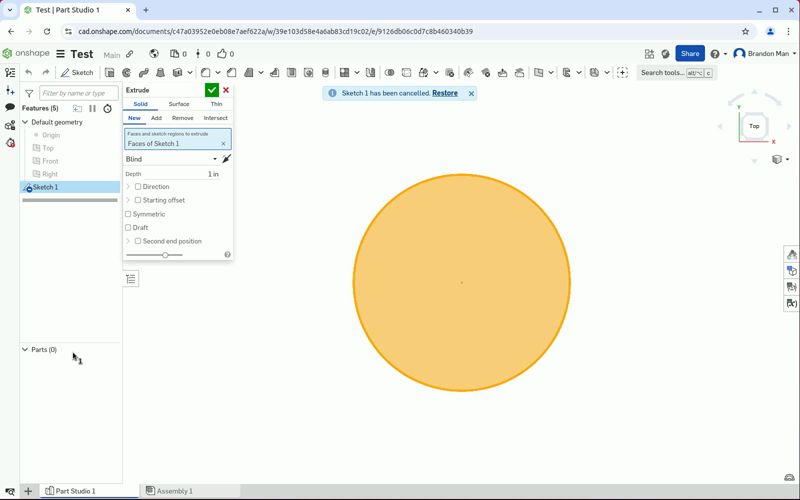
mouse_move(143, 106)
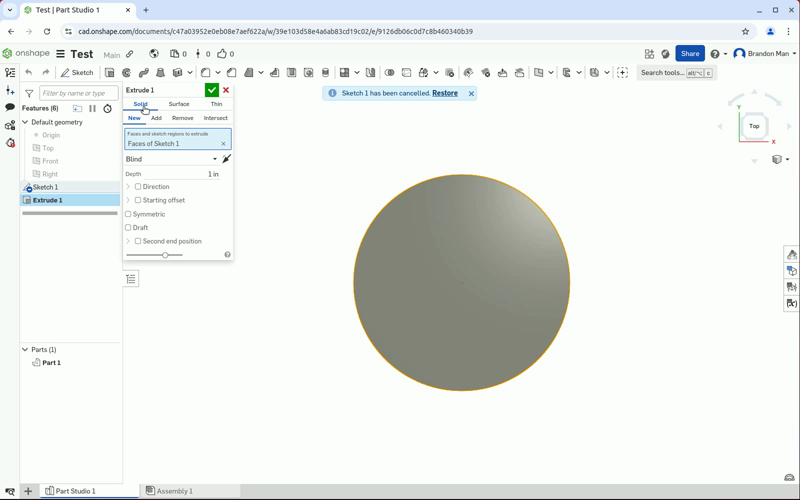
click(143, 106)
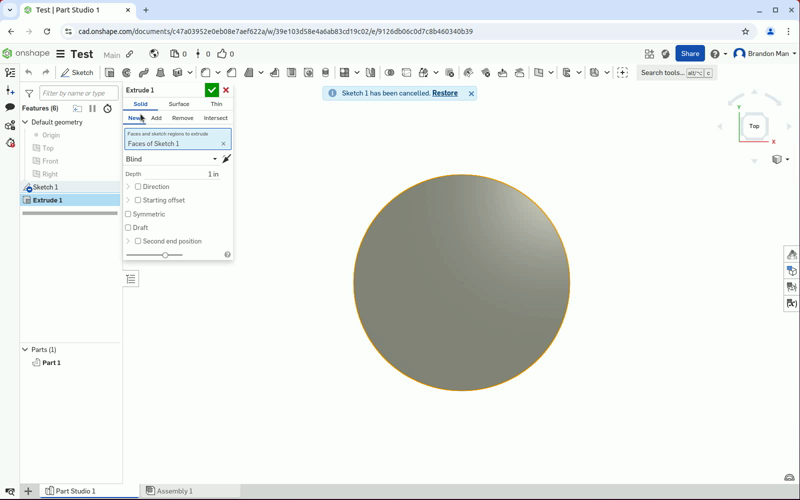
mouse_move(137, 120)
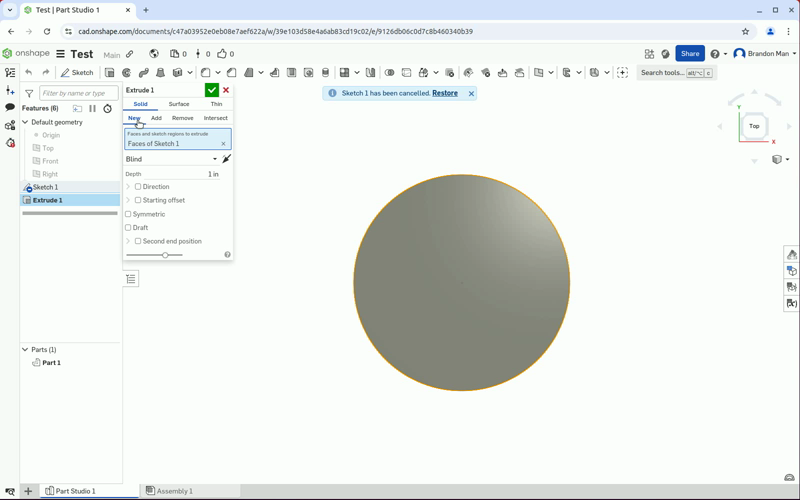
click(137, 120)
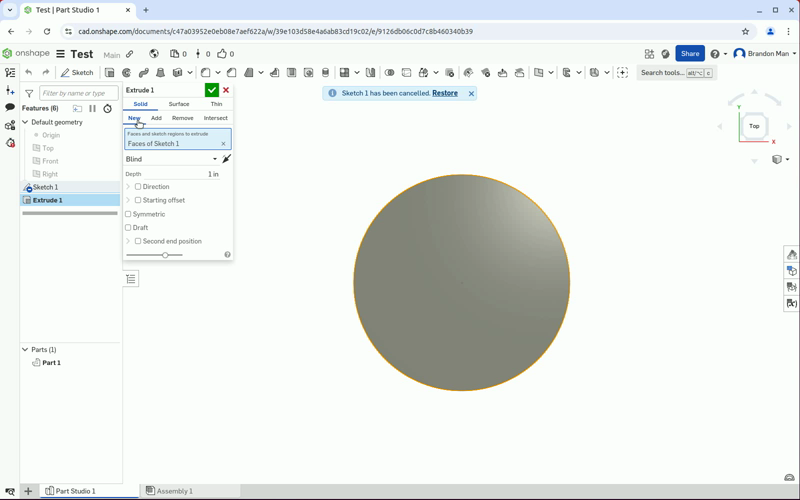
key(tab, 4)
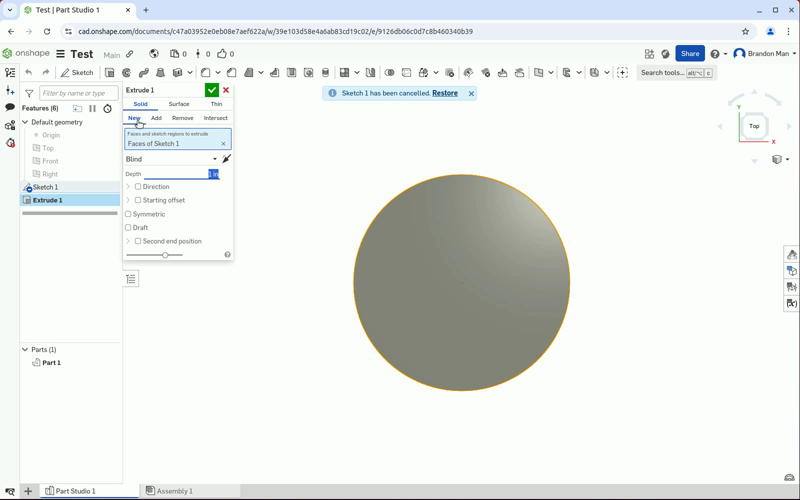
text(6.018)
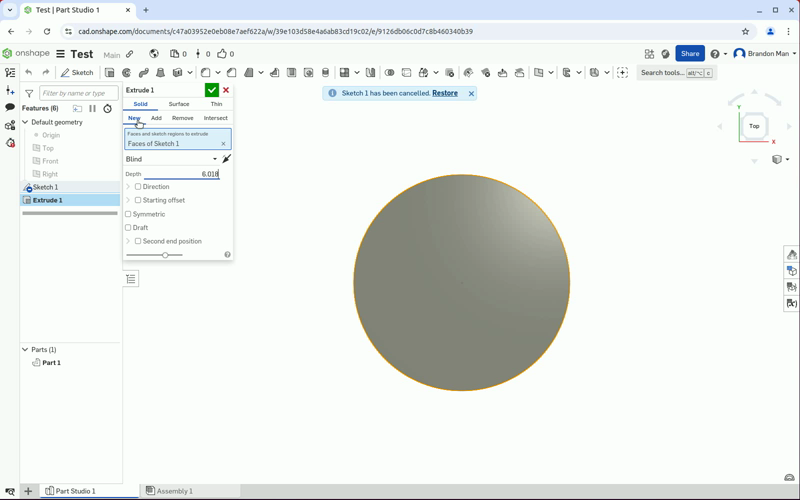
key(enter)
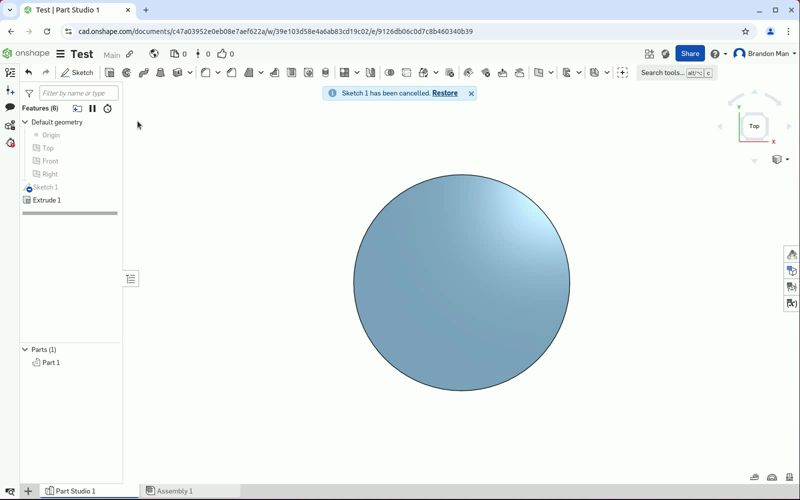
key(shift+h)
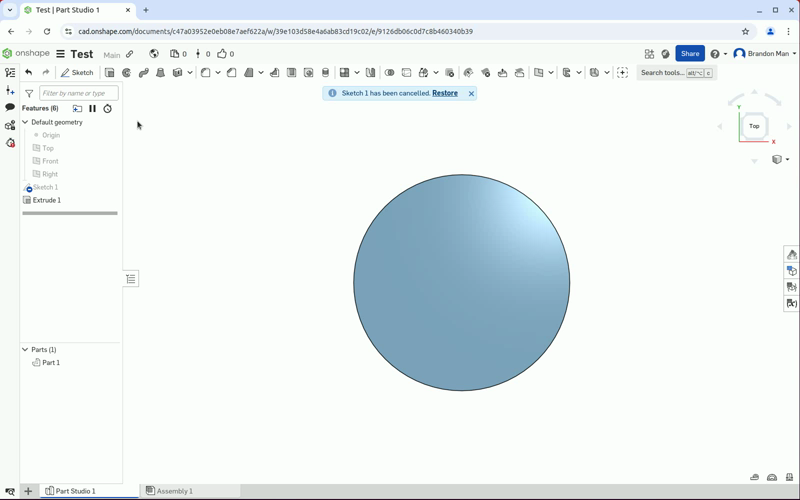
key(shift+h)
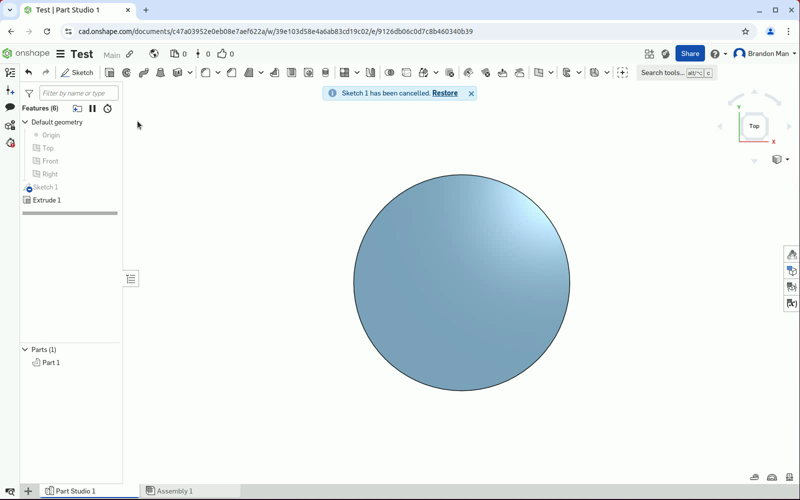
mouse_move(73, 189)
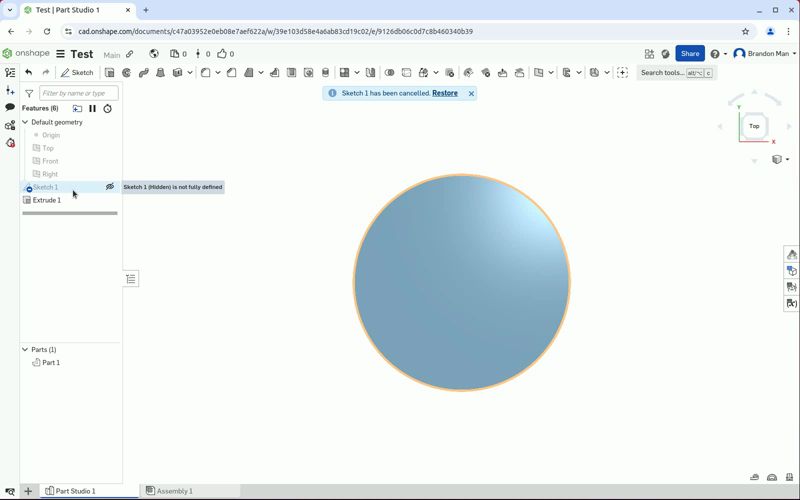
click(73, 189)
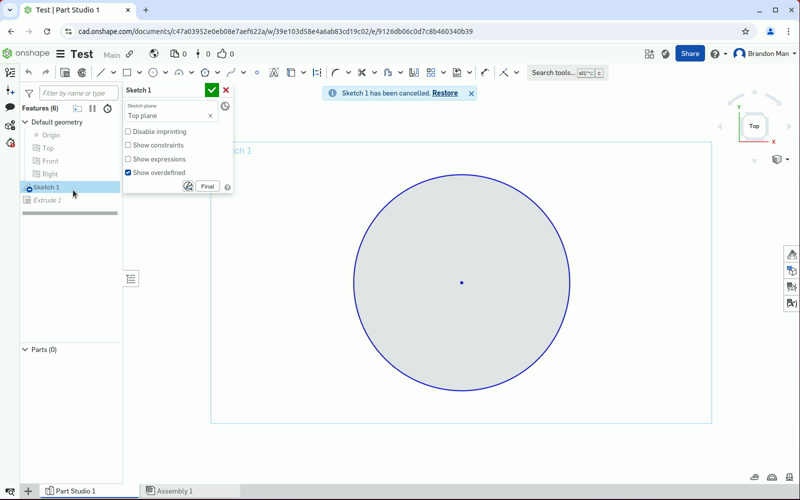
mouse_move(229, 92)
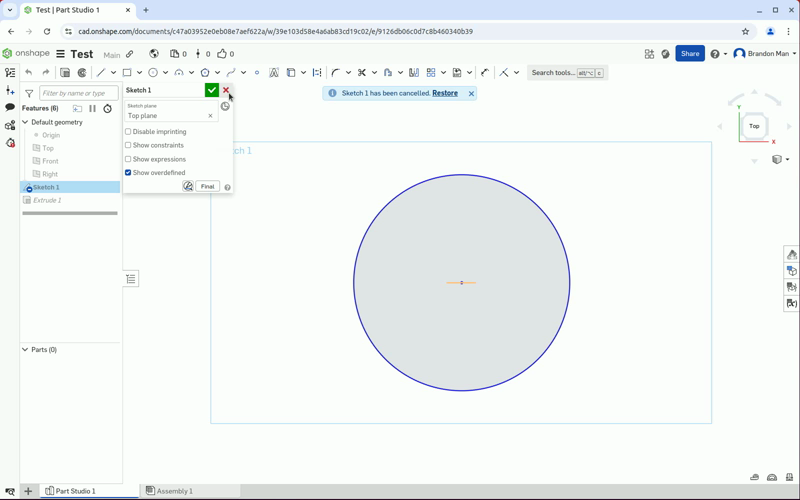
click(229, 92)
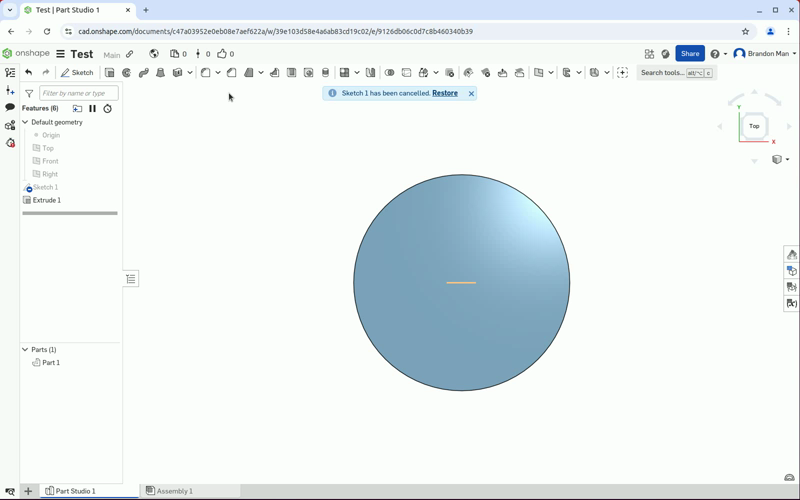
mouse_move(541, 75)
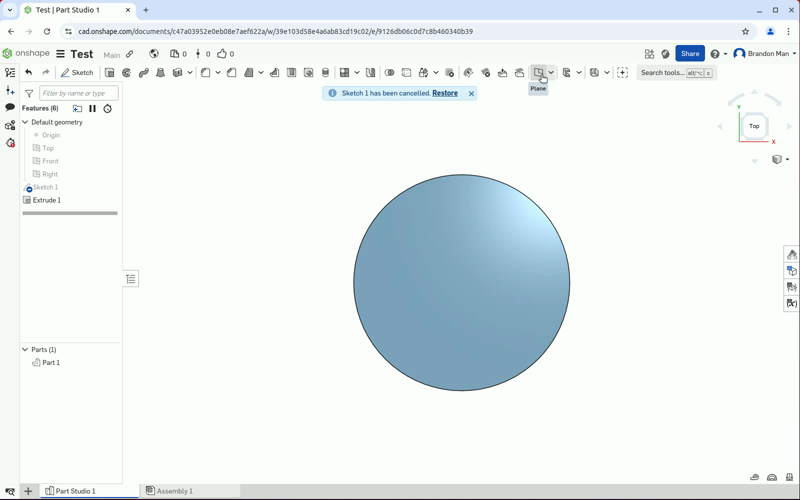
click(541, 75)
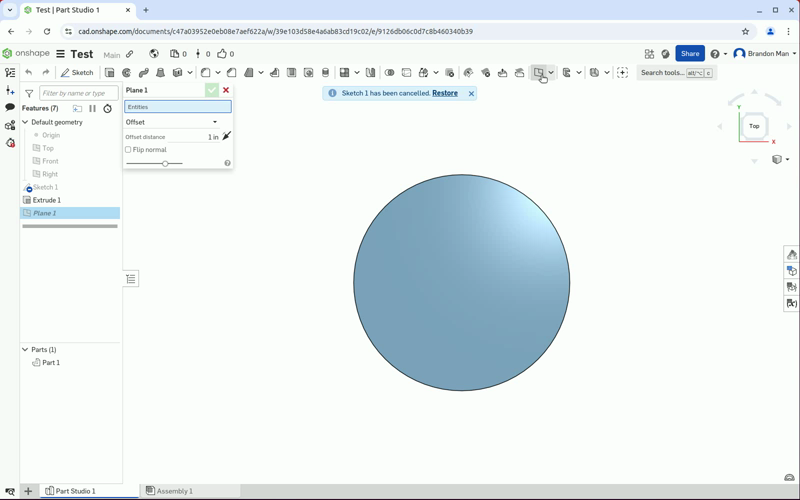
mouse_move(73, 150)
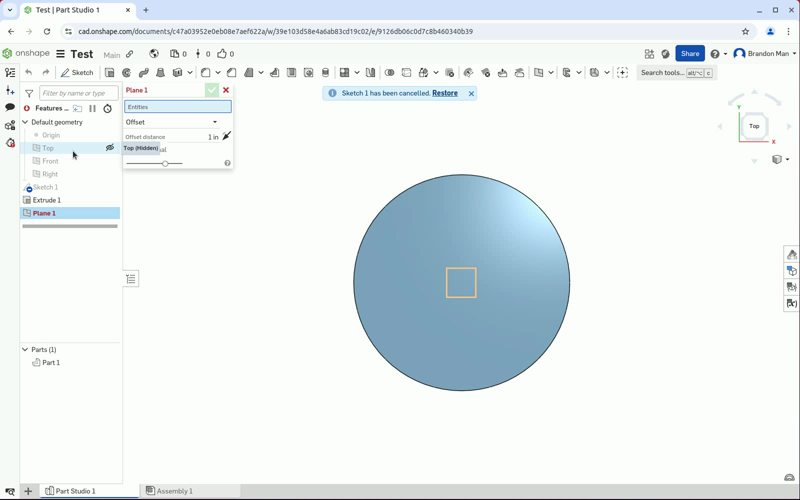
click(73, 150)
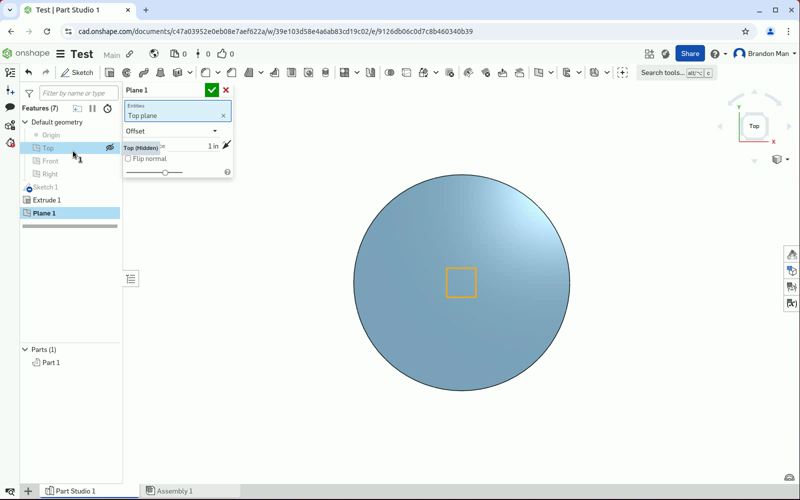
key(tab, 2)
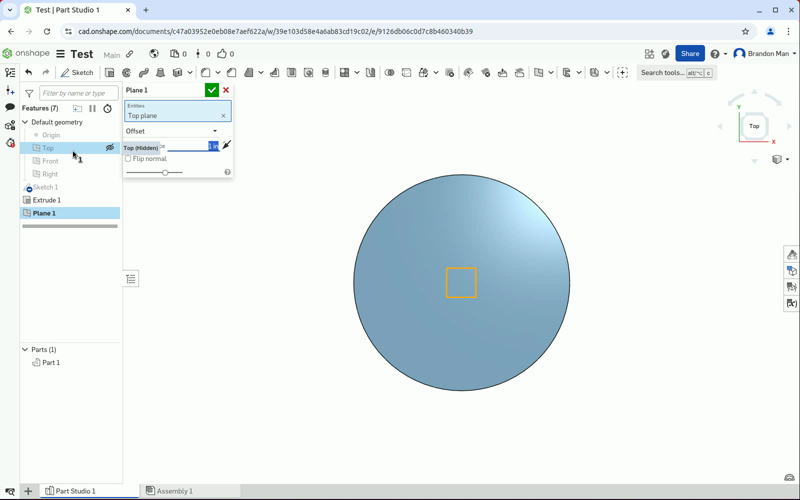
text(6.008)
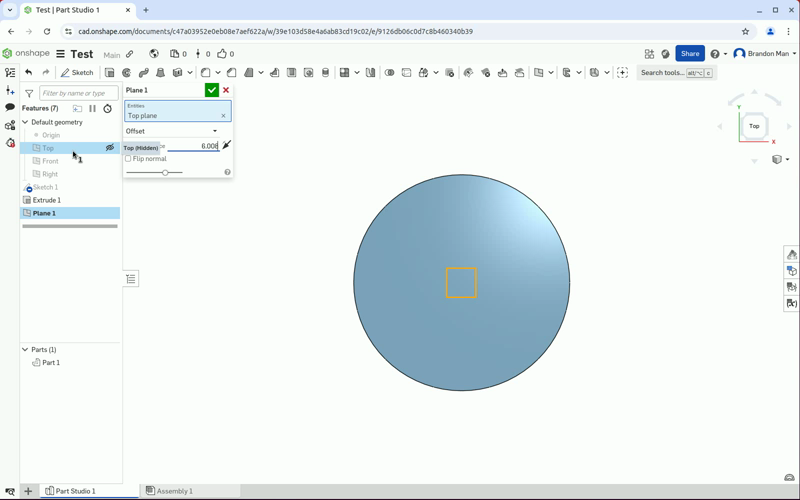
key(enter, 2)
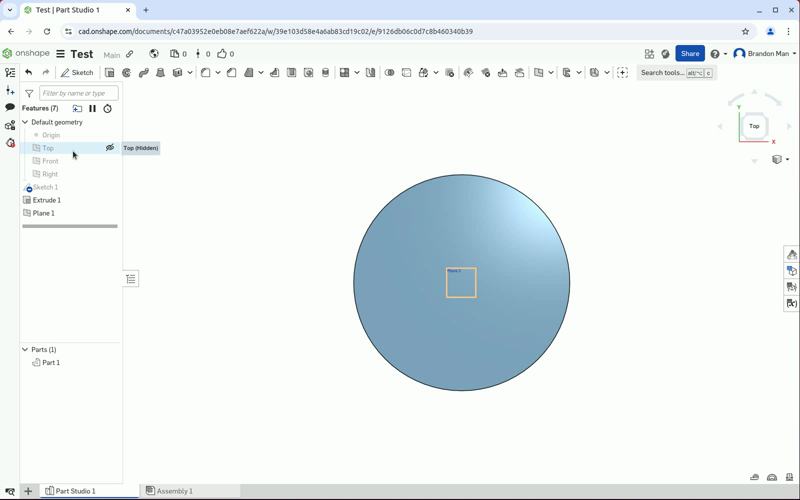
key(shift+s)
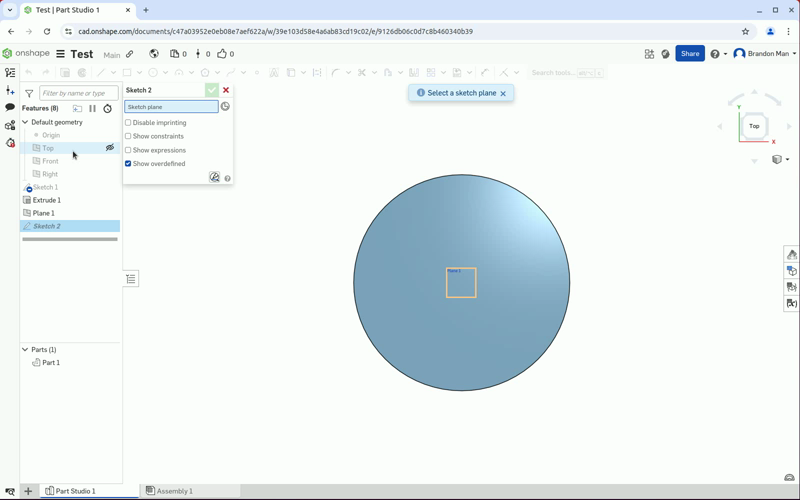
mouse_move(73, 215)
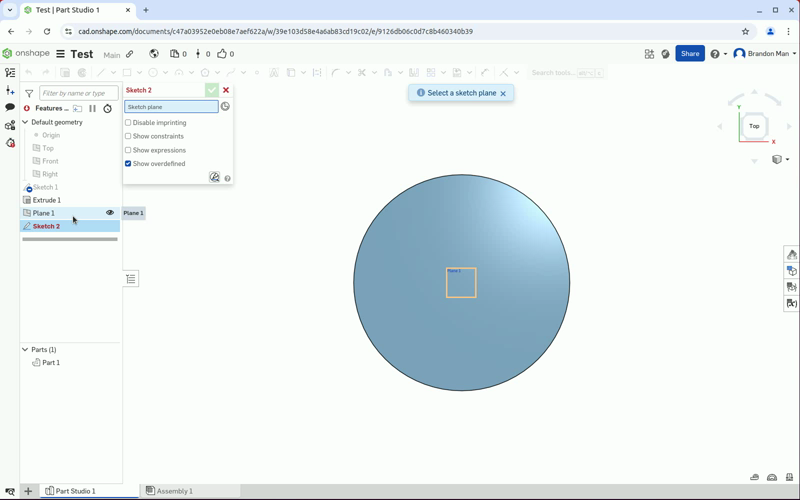
click(73, 215)
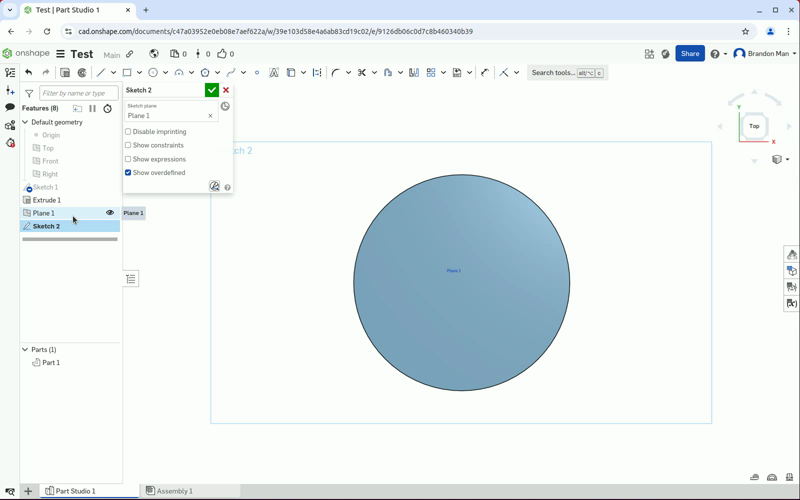
mouse_move(73, 352)
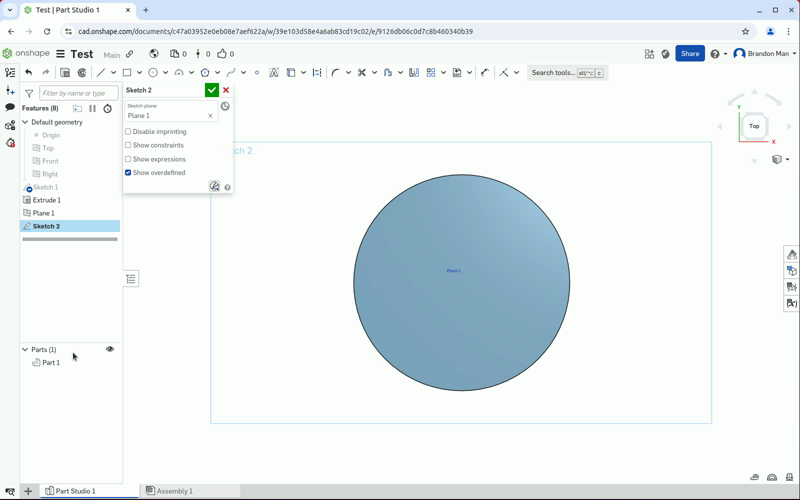
key(y)
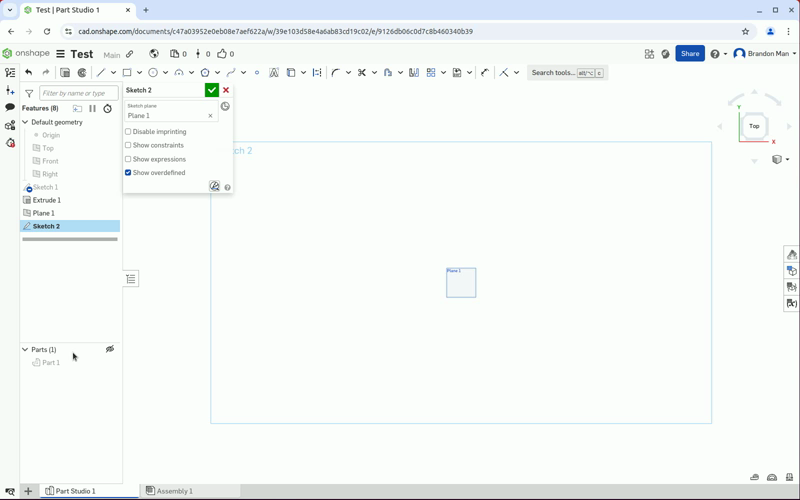
key(c)
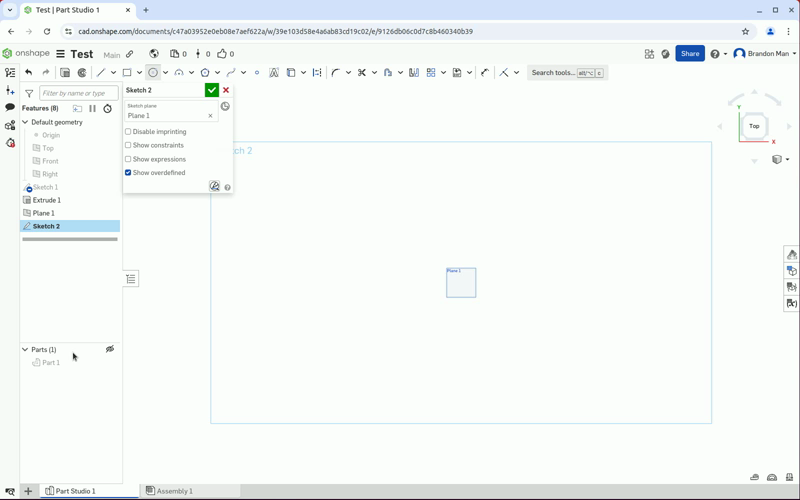
key_down(shift)
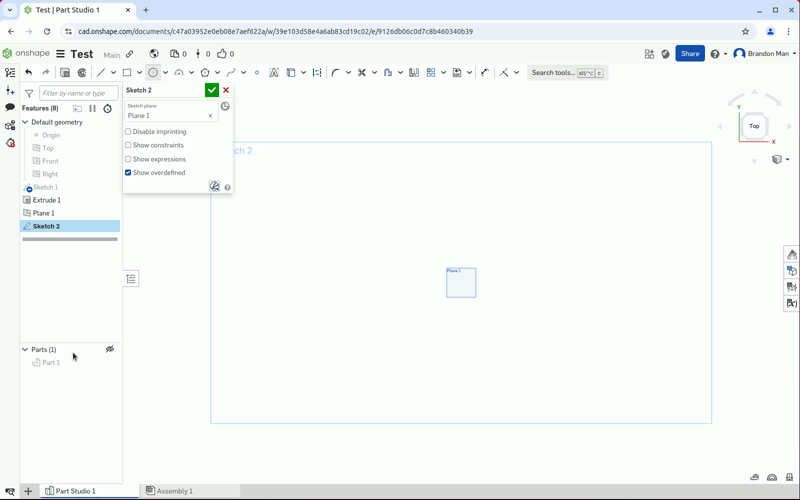
mouse_move(461, 282)
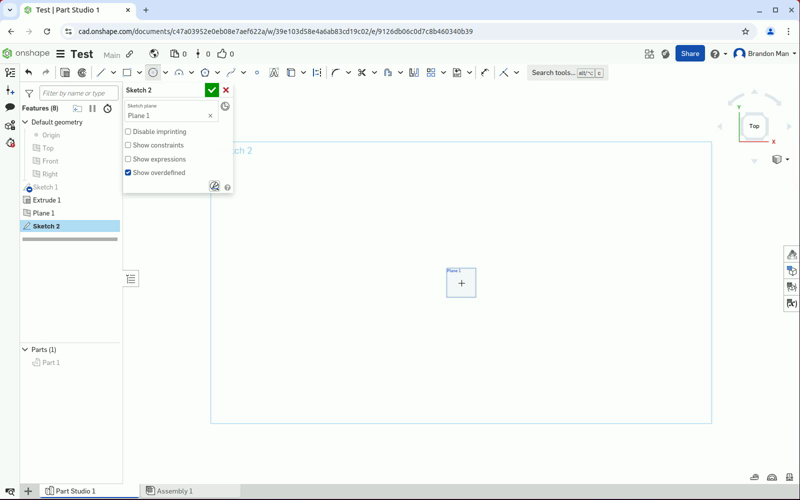
click(461, 282)
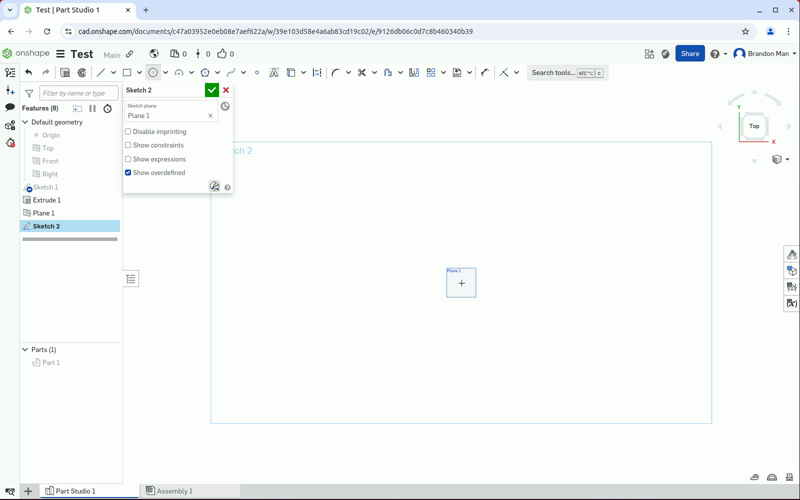
key_up(shift)
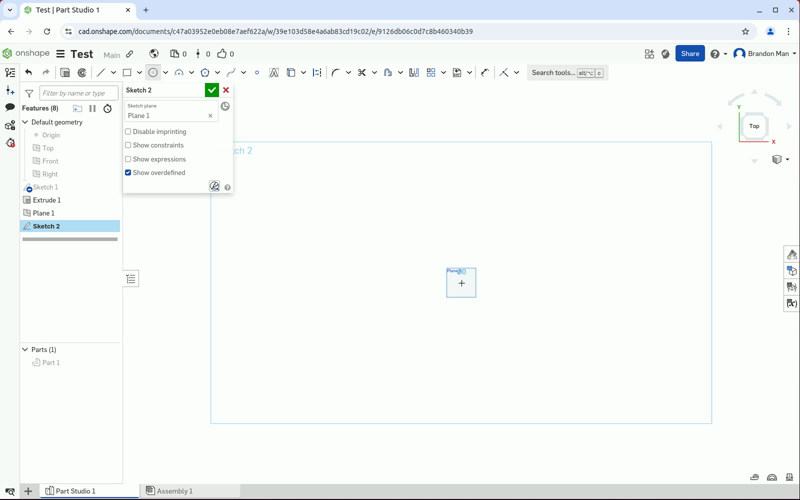
mouse_move(566, 282)
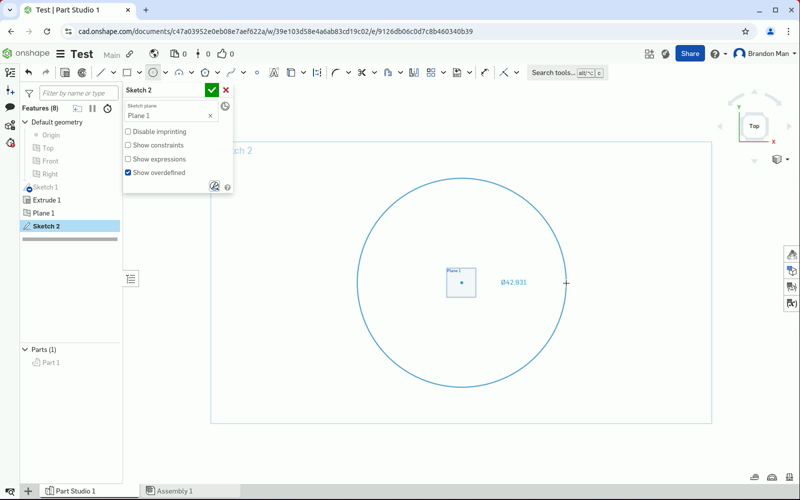
click(566, 282)
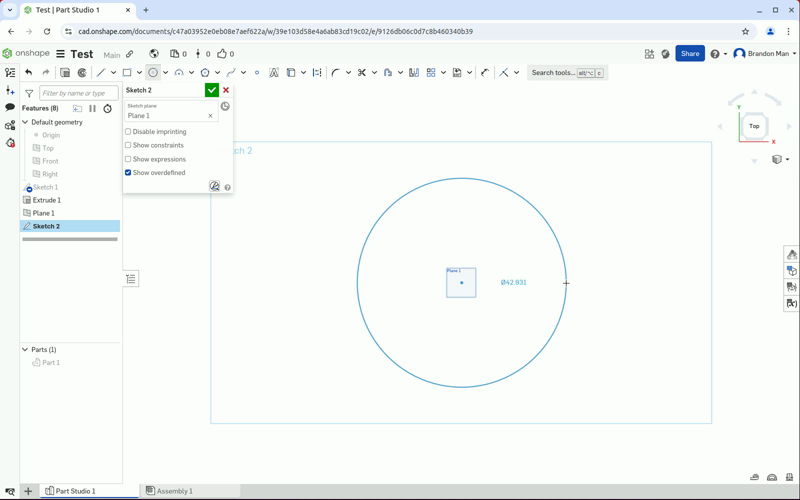
key(esc)
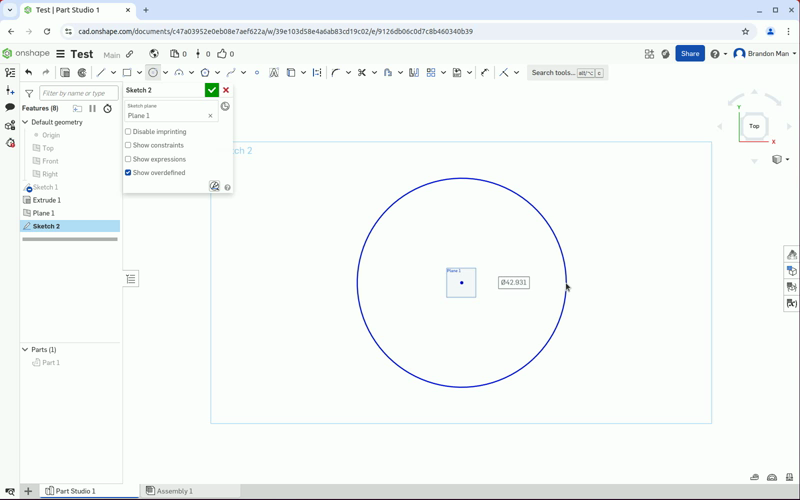
mouse_move(404, 298)
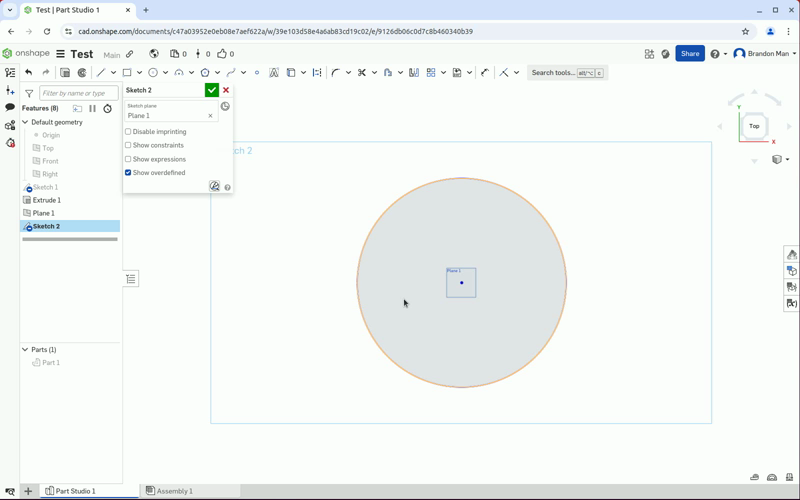
click(404, 298)
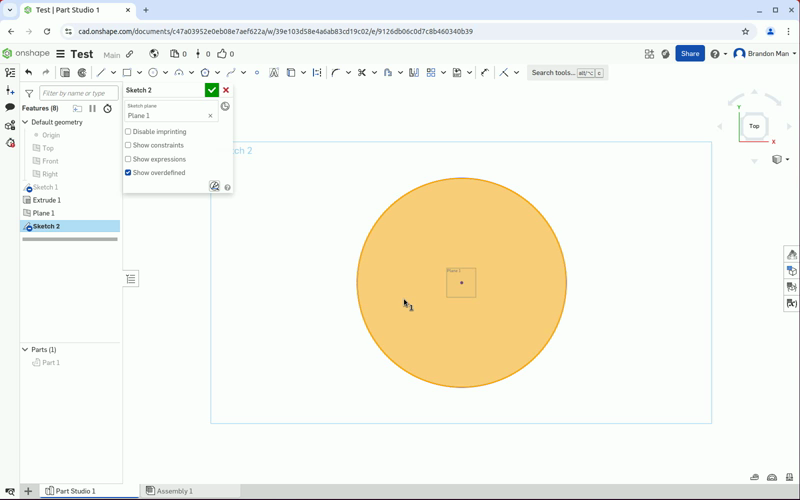
mouse_move(73, 352)
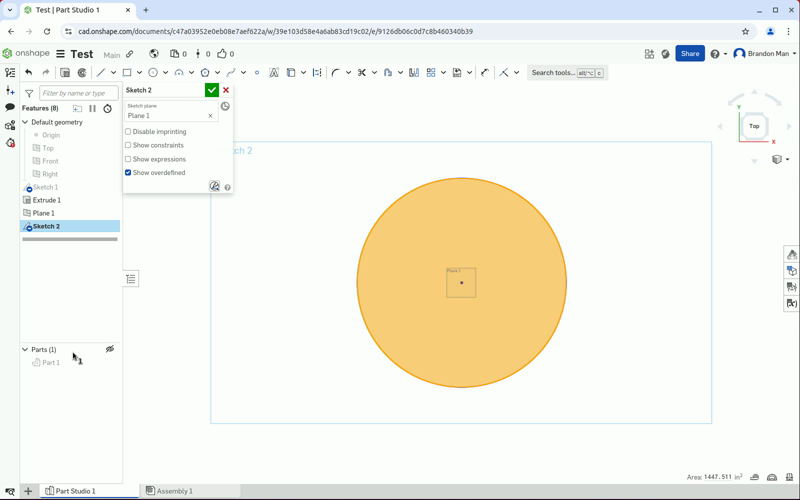
key(shift+y)
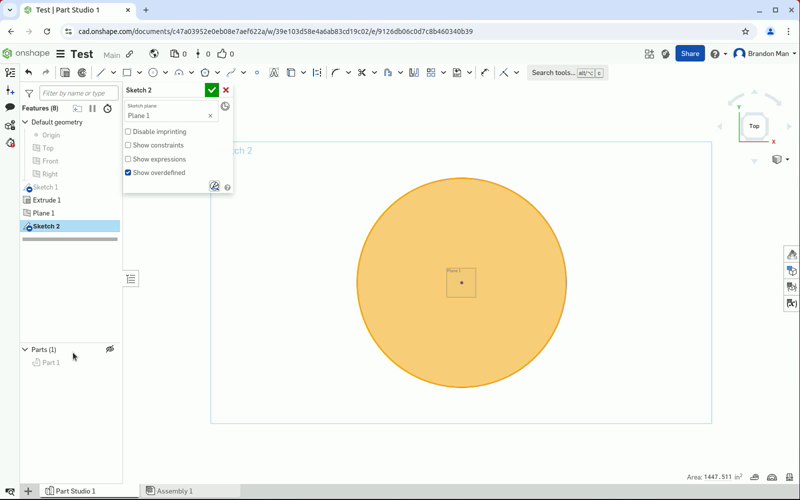
key(shift+e)
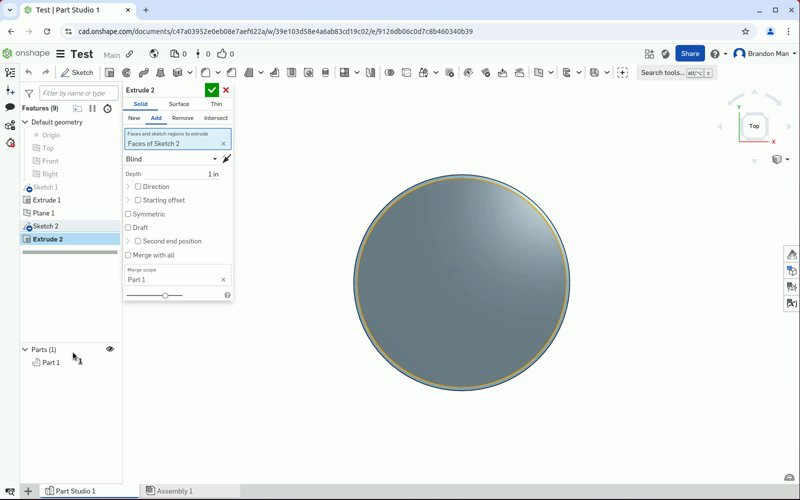
mouse_move(143, 106)
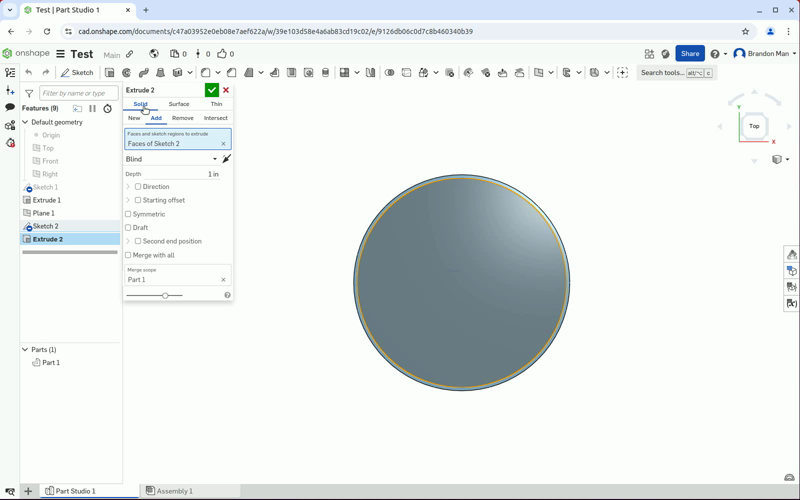
click(143, 106)
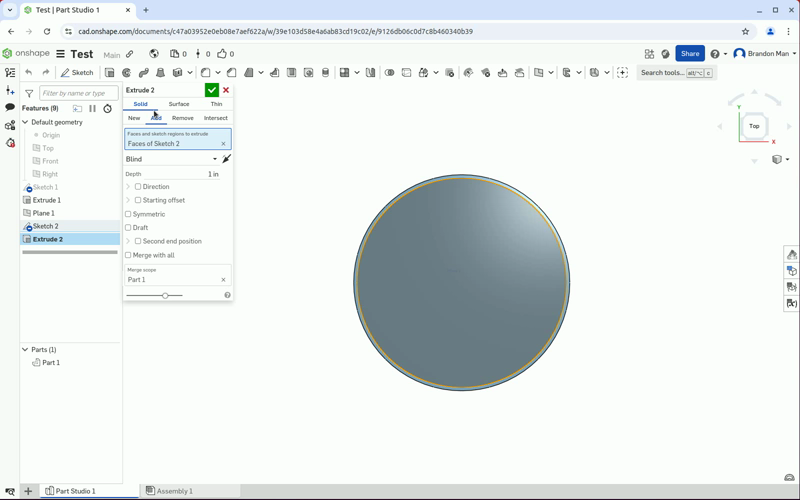
mouse_move(186, 120)
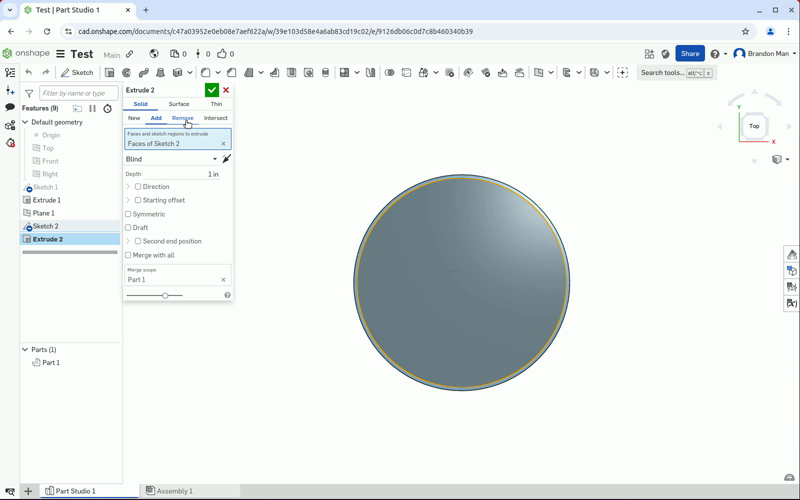
click(186, 120)
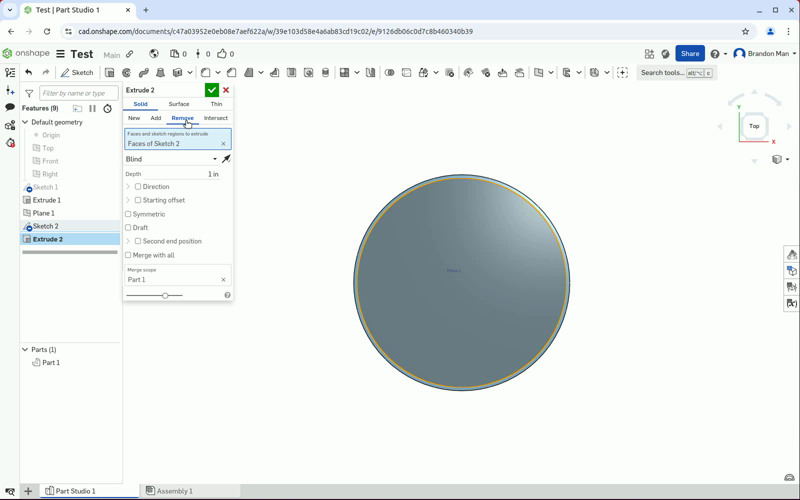
key(tab, 4)
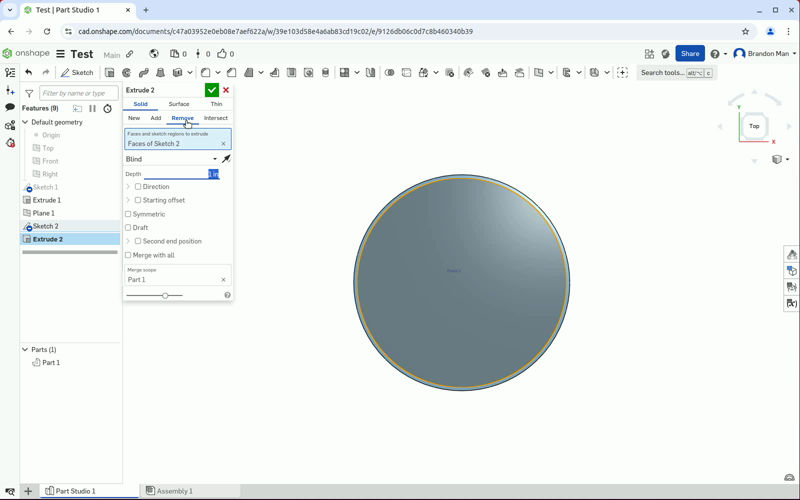
text(3.129)
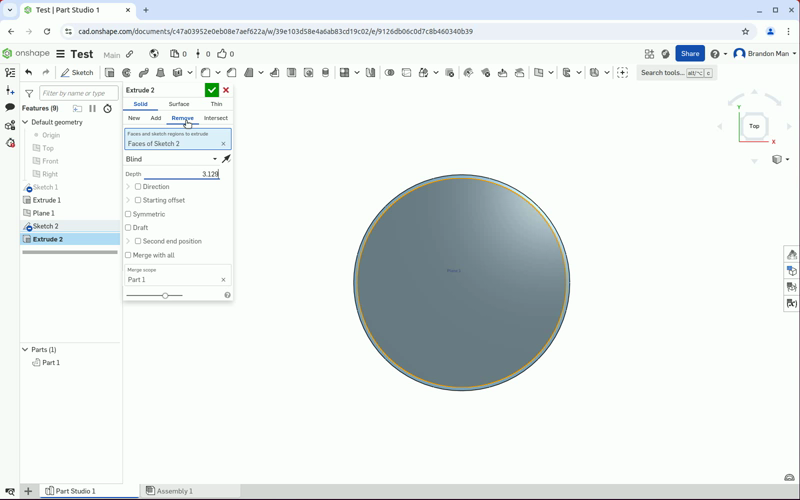
key(tab, 6)
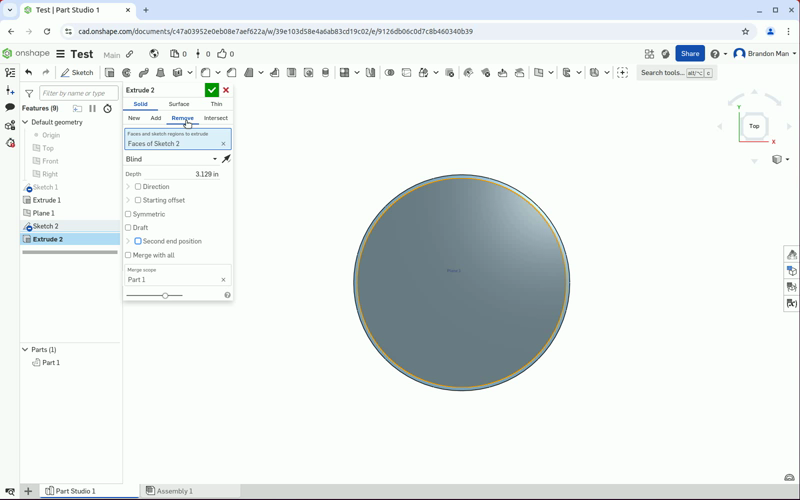
key(space)
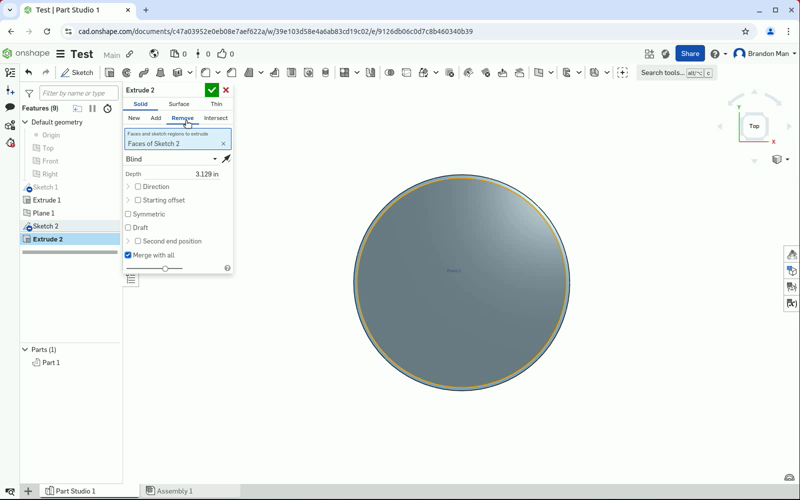
key(enter)
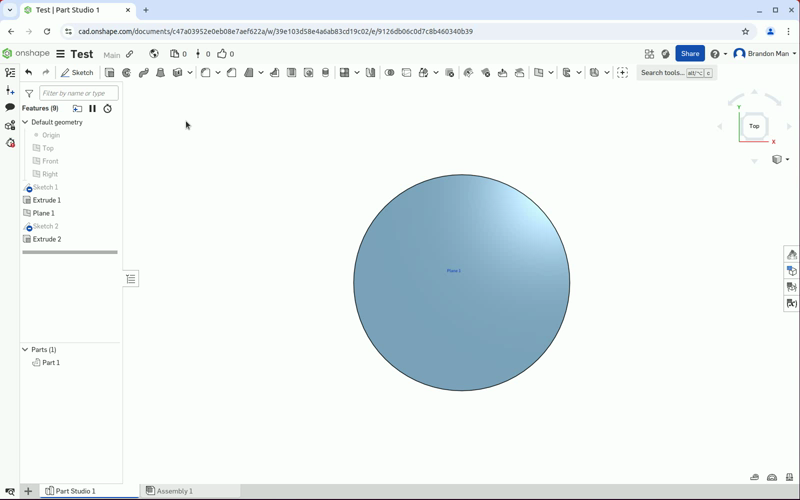
key(shift+h)
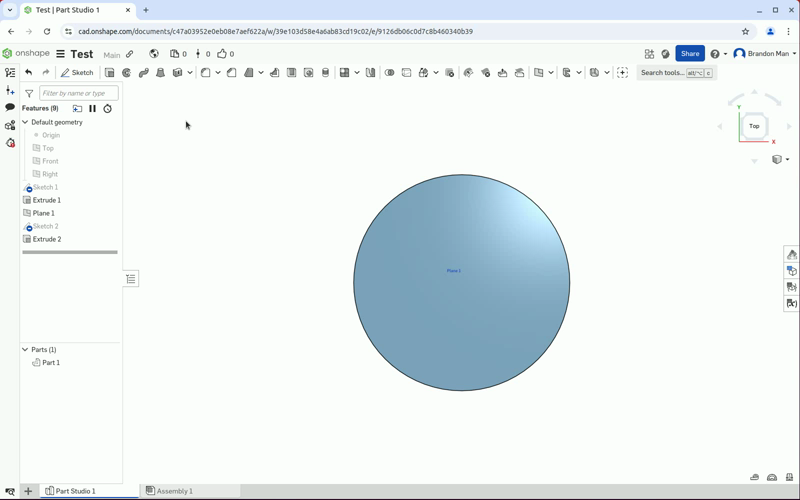
key(shift+h)
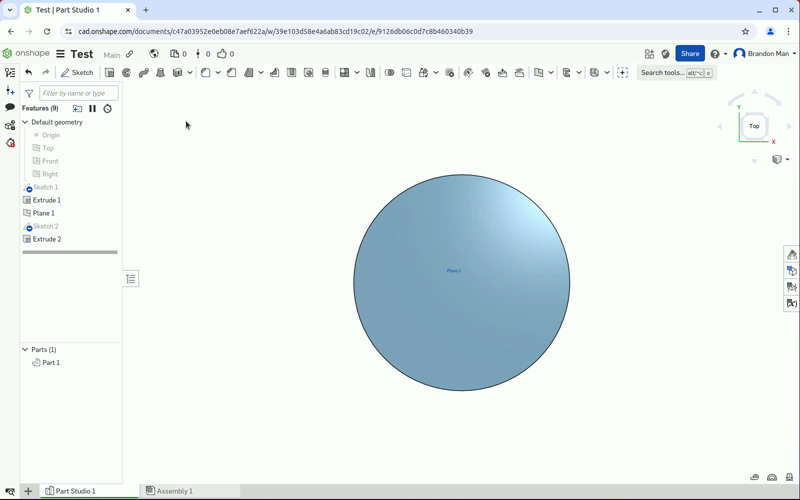
key(shift+7)
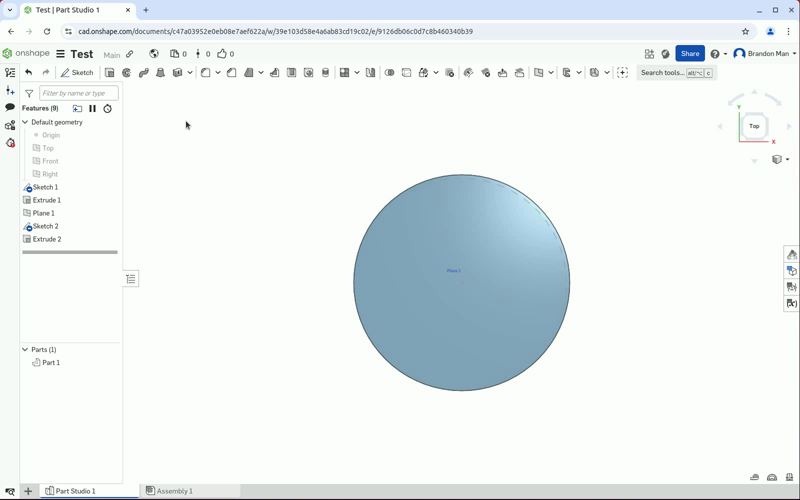
key(up, 3)
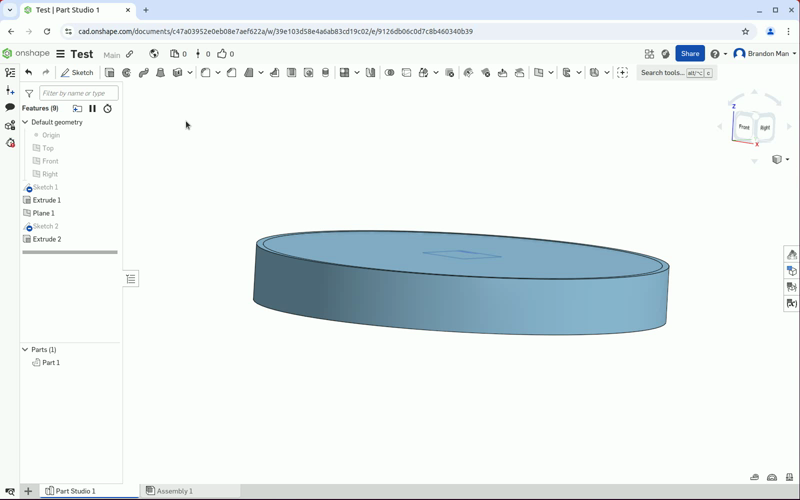
key(left, 3)
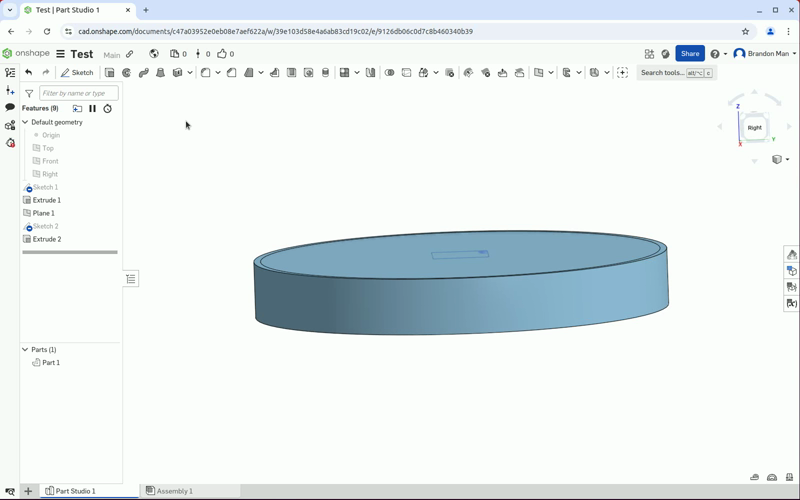
key(right, 3)
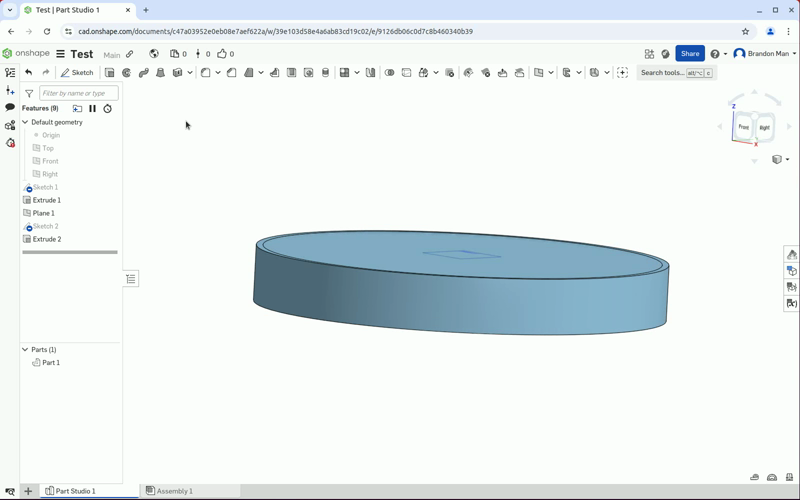
key(down, 3)
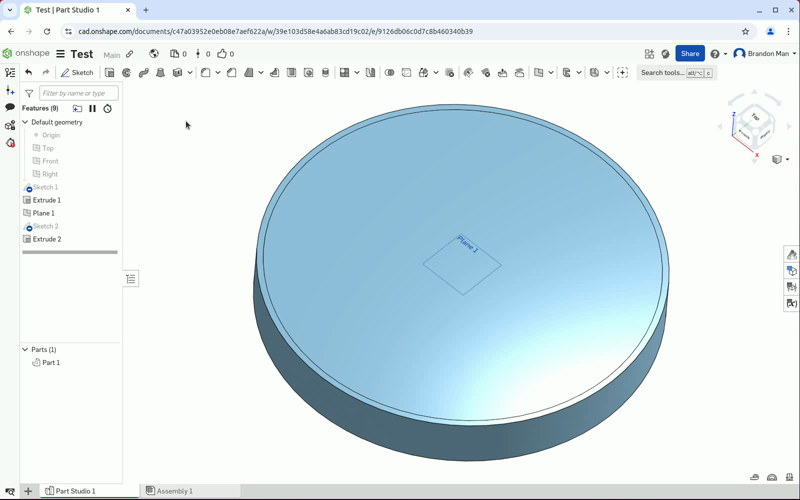
mouse_move(73, 189)
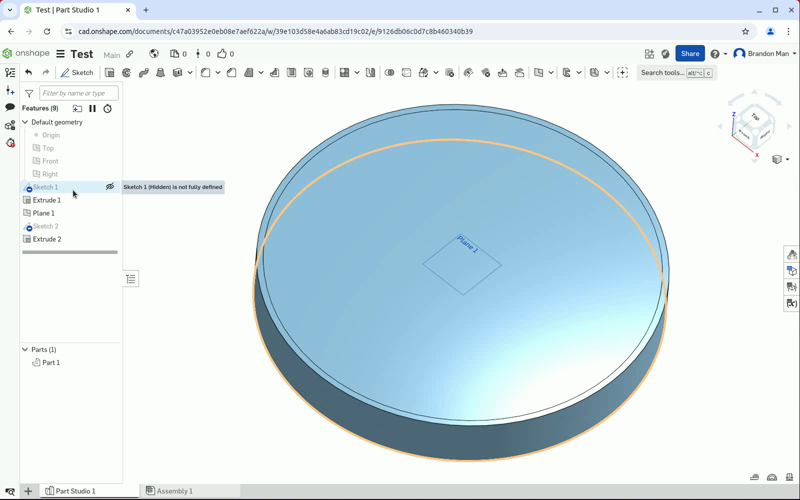
click(73, 189)